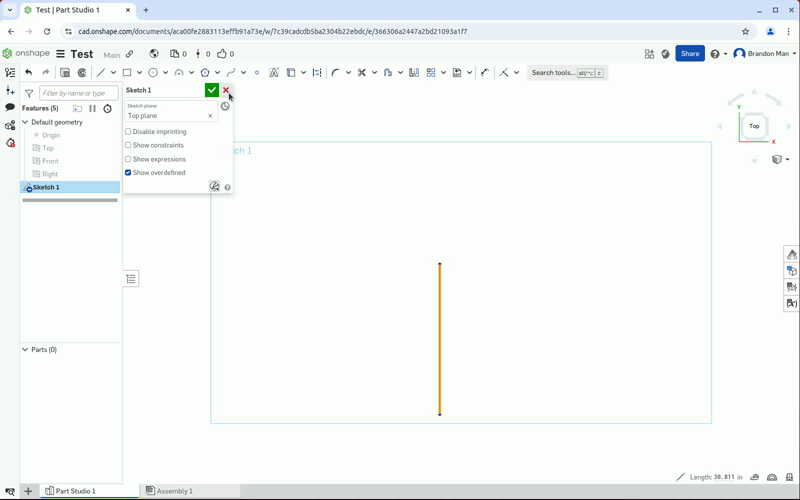
key(shift+h)
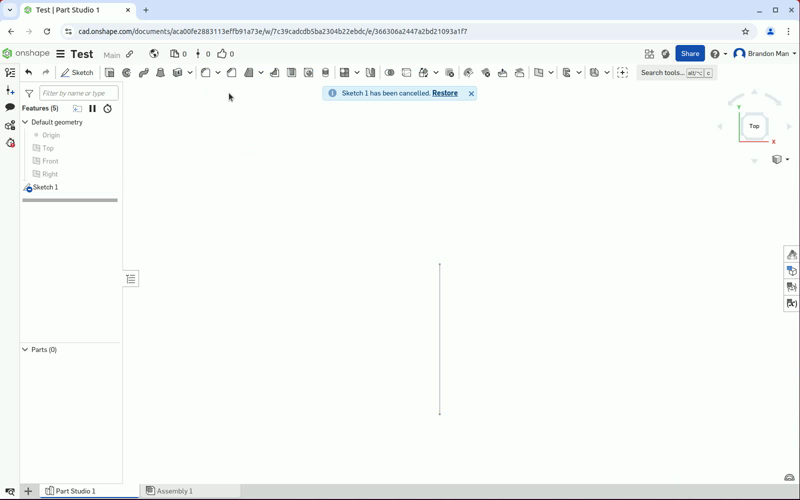
key(shift+s)
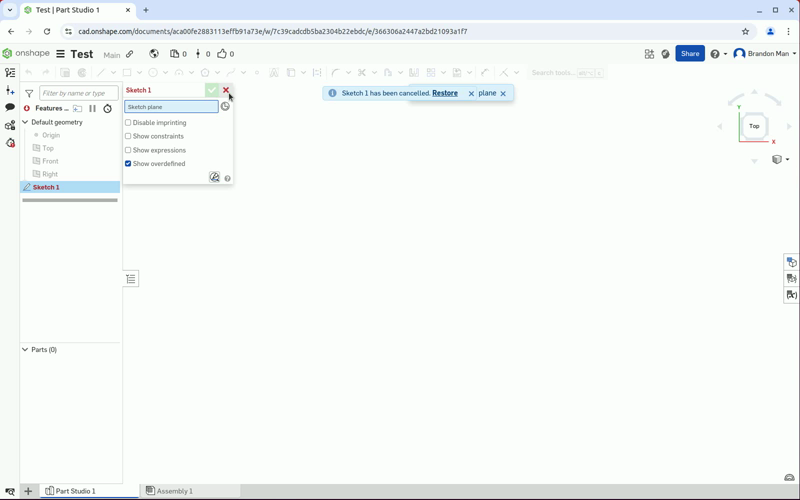
mouse_move(73, 150)
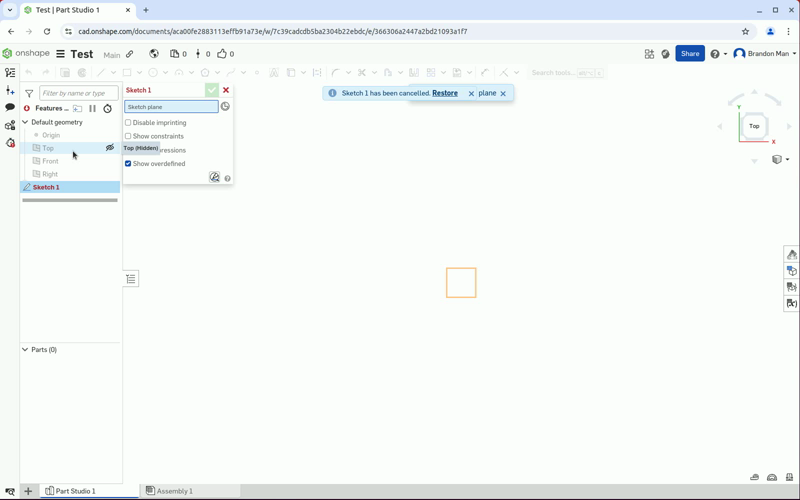
click(73, 150)
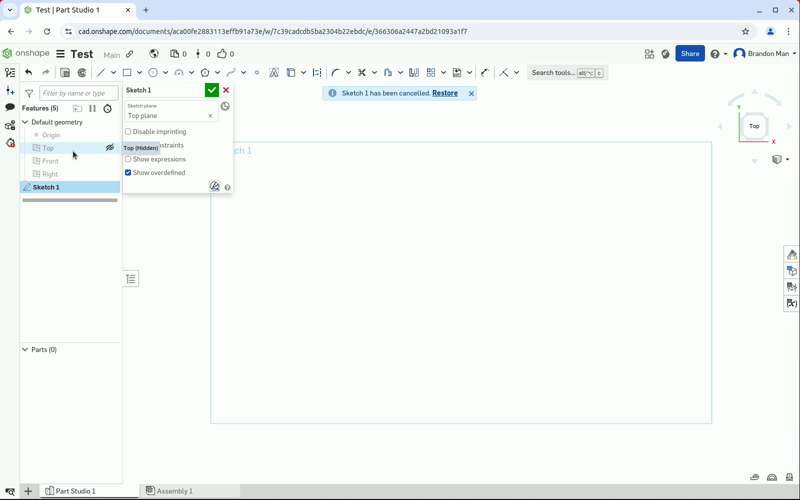
mouse_move(73, 352)
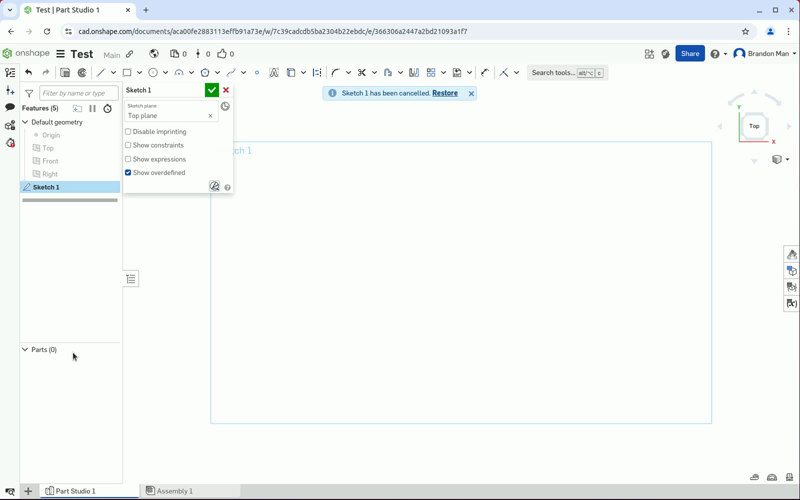
key(y)
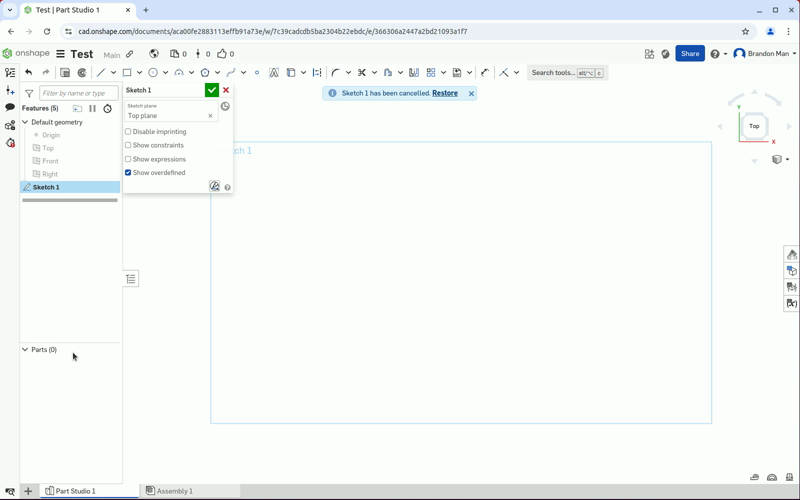
key(c)
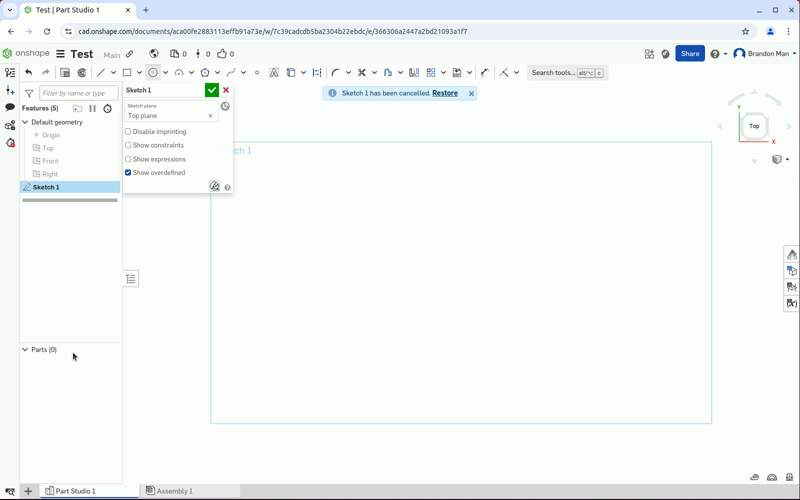
key_down(shift)
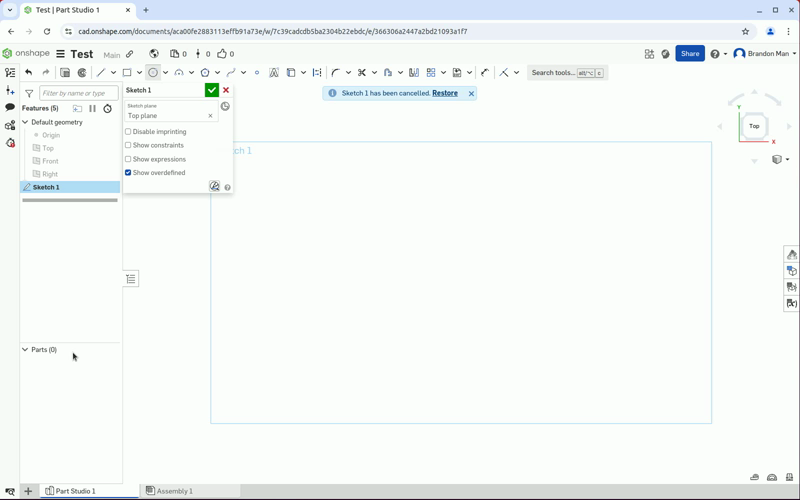
mouse_move(461, 282)
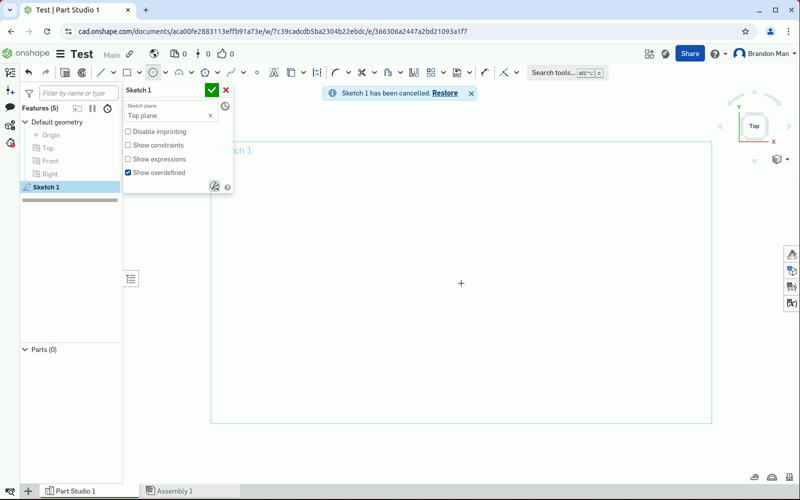
click(461, 282)
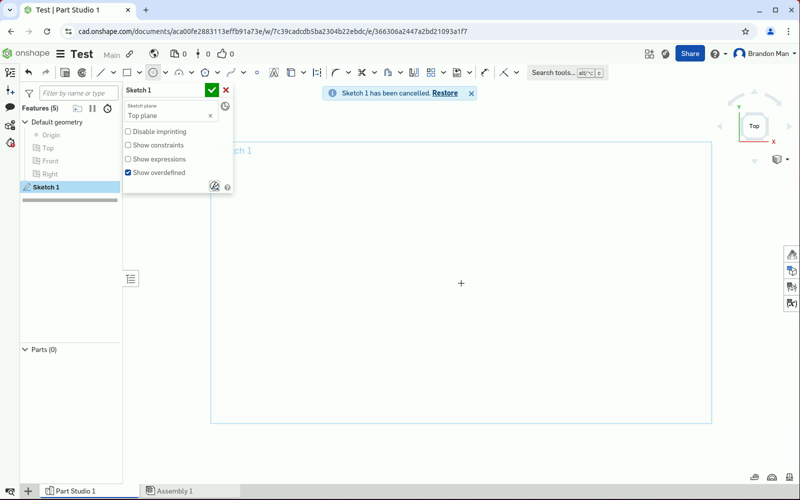
key_up(shift)
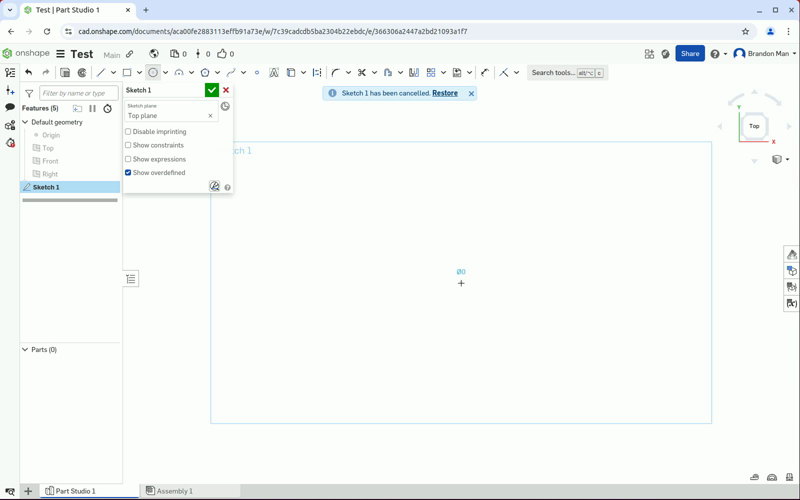
mouse_move(537, 282)
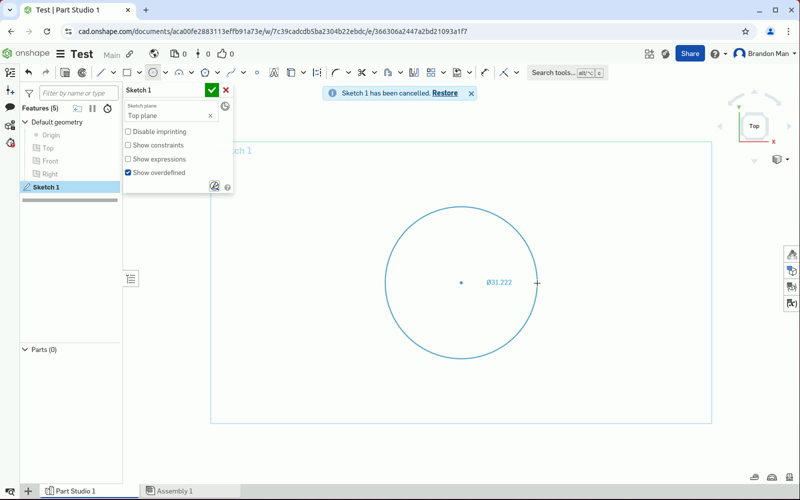
click(537, 282)
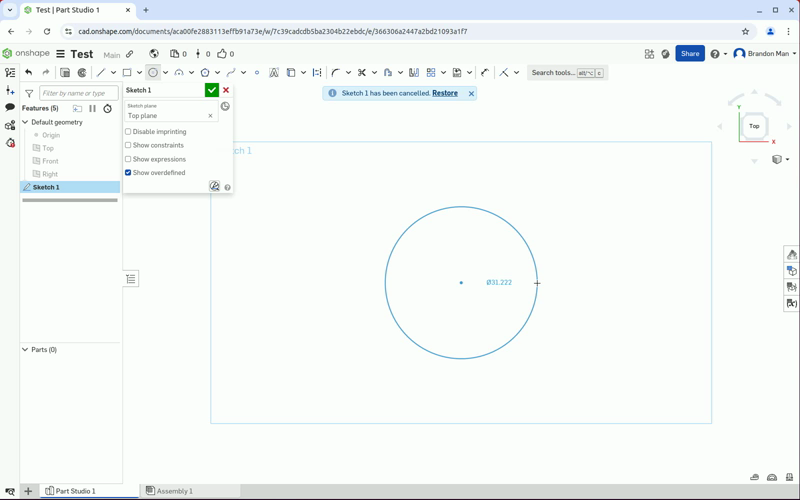
key(esc)
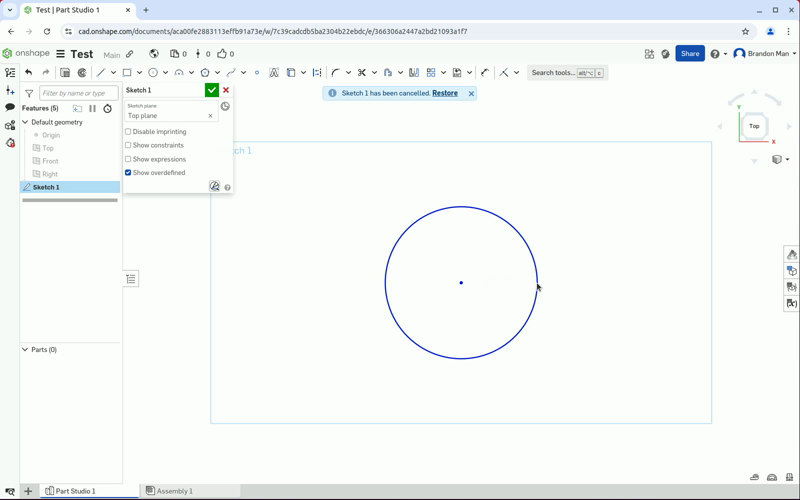
mouse_move(501, 322)
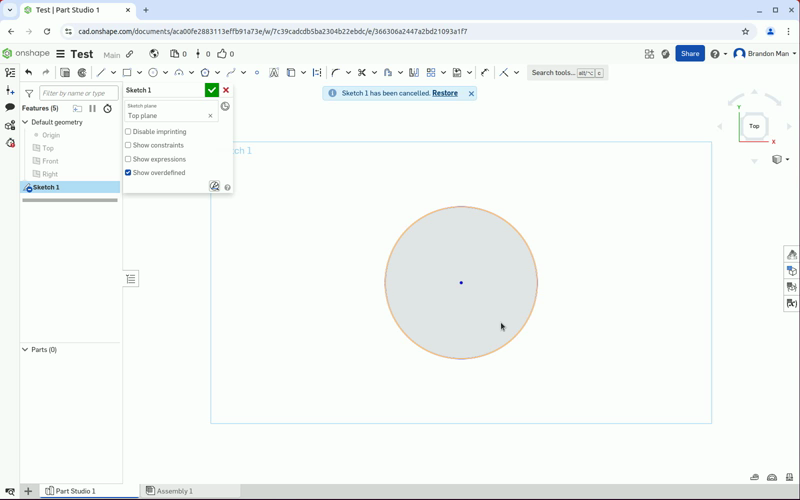
click(501, 322)
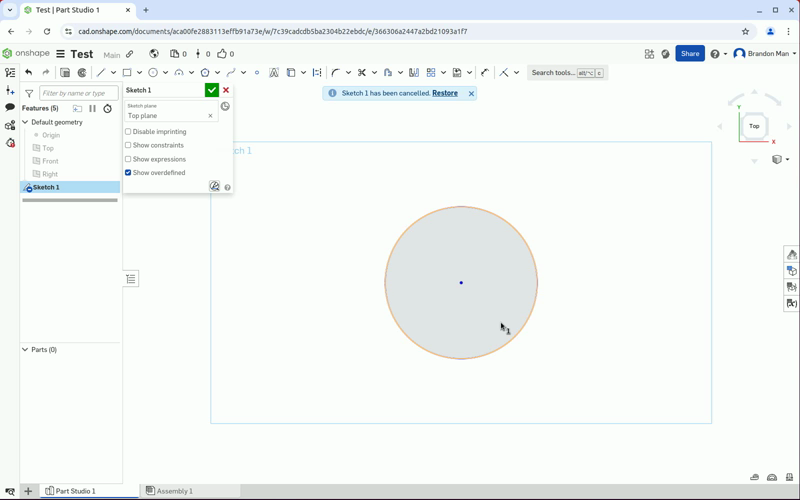
mouse_move(73, 352)
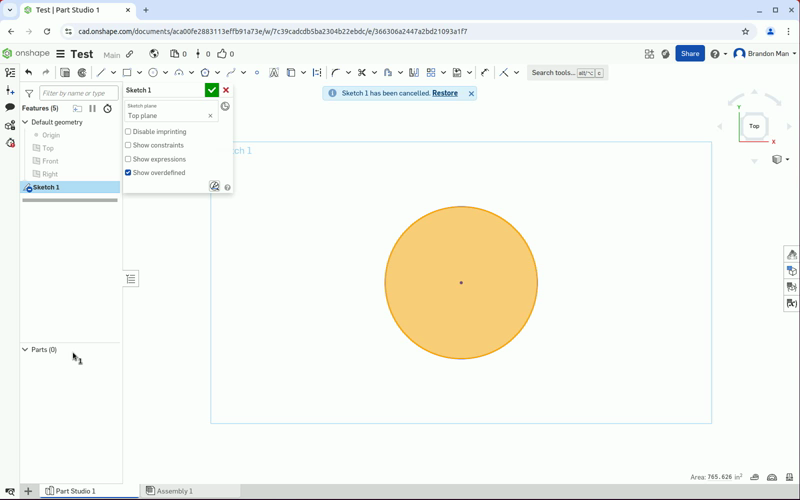
key(shift+y)
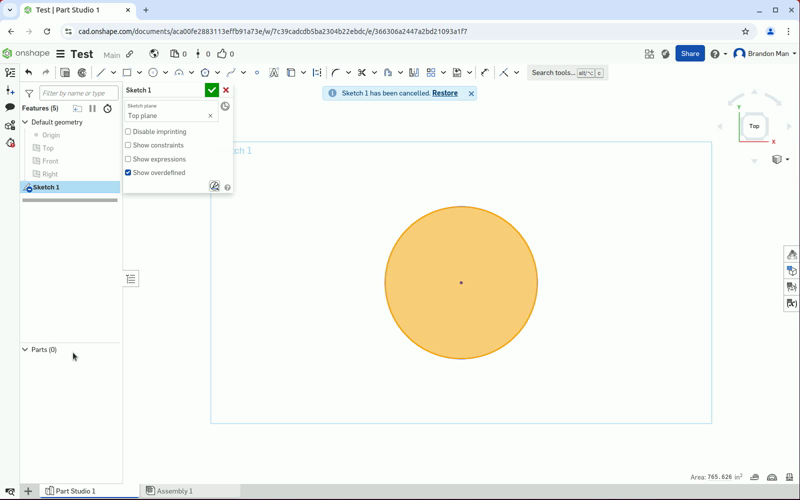
key(shift+e)
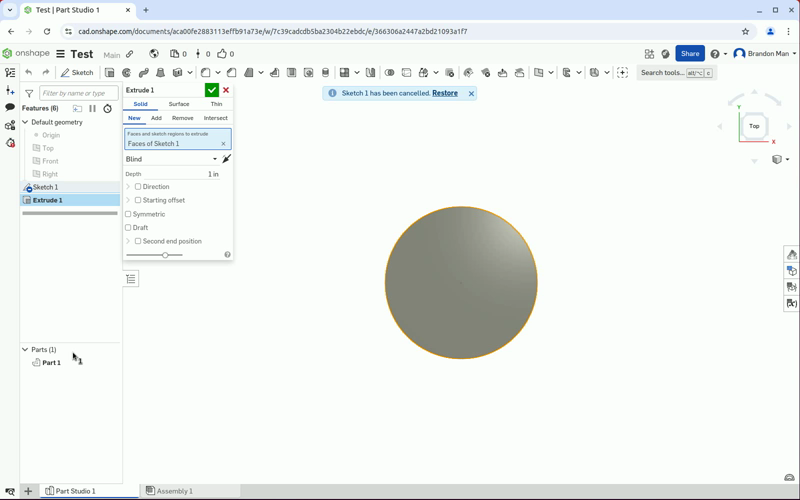
mouse_move(143, 106)
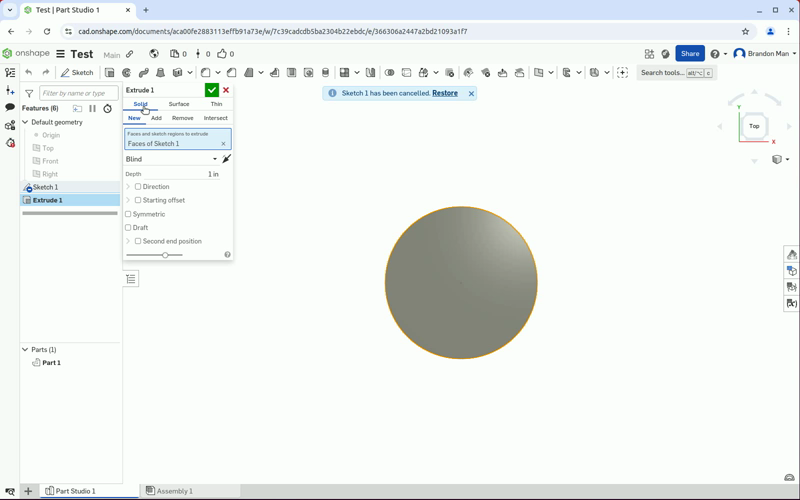
click(143, 106)
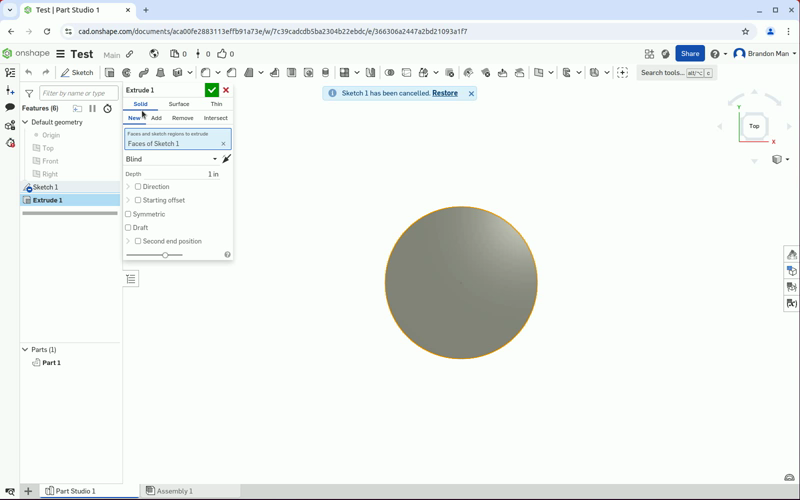
mouse_move(137, 120)
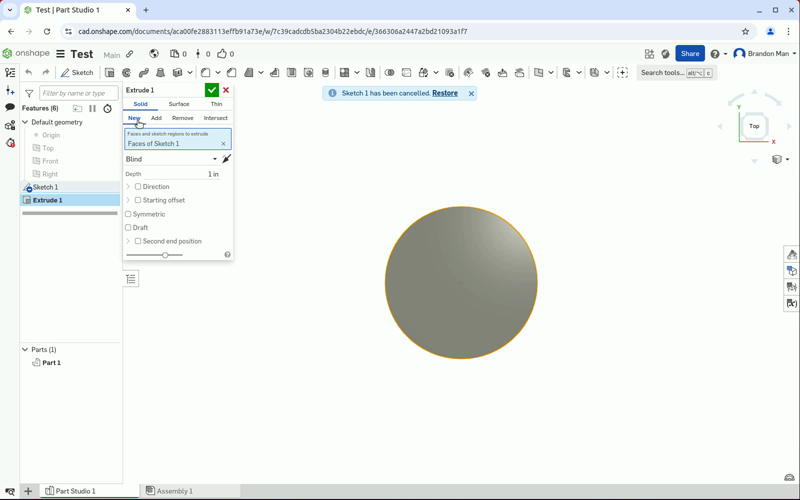
click(137, 120)
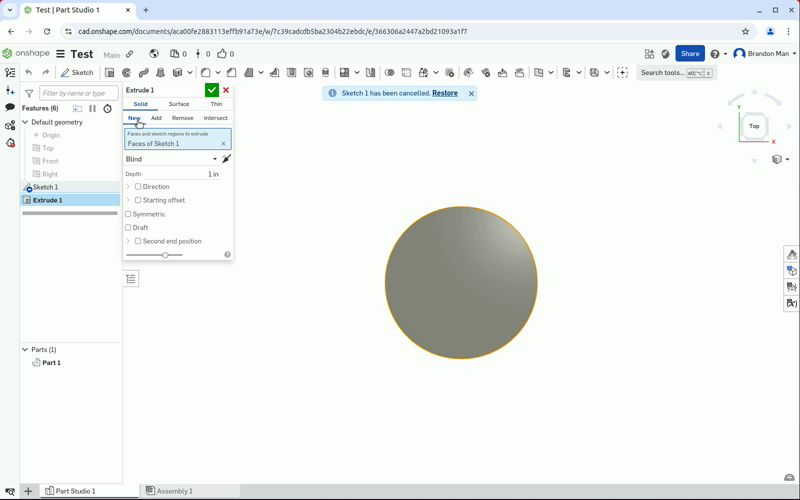
key(tab, 4)
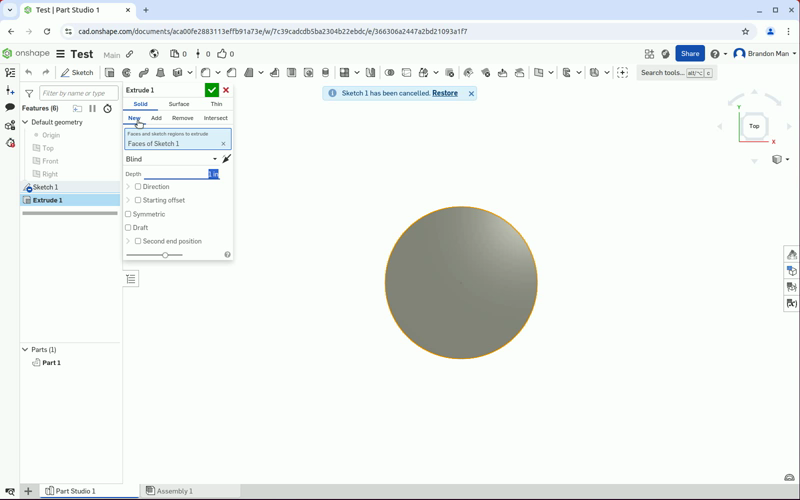
text(23.108)
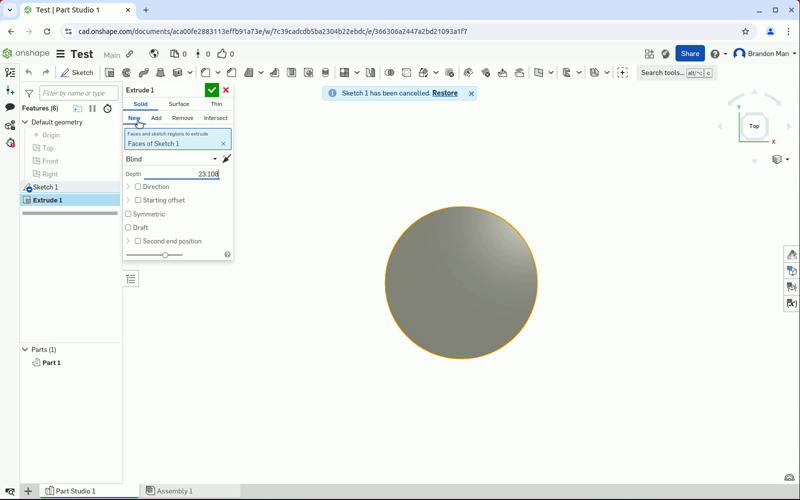
key(enter)
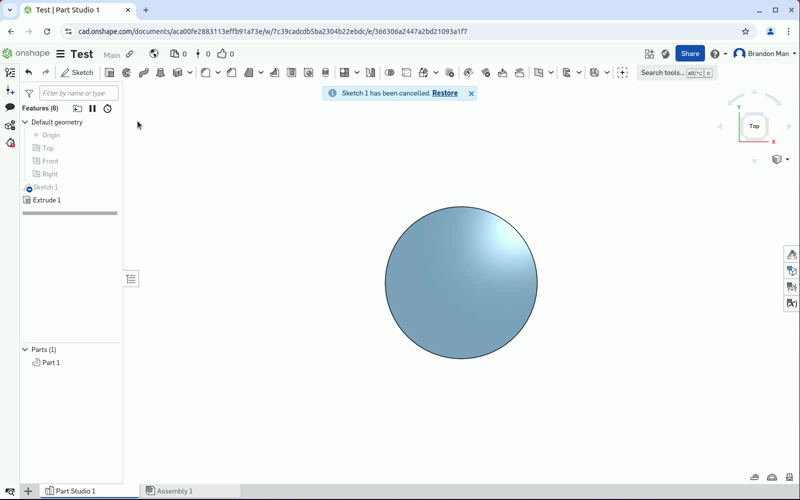
key(shift+h)
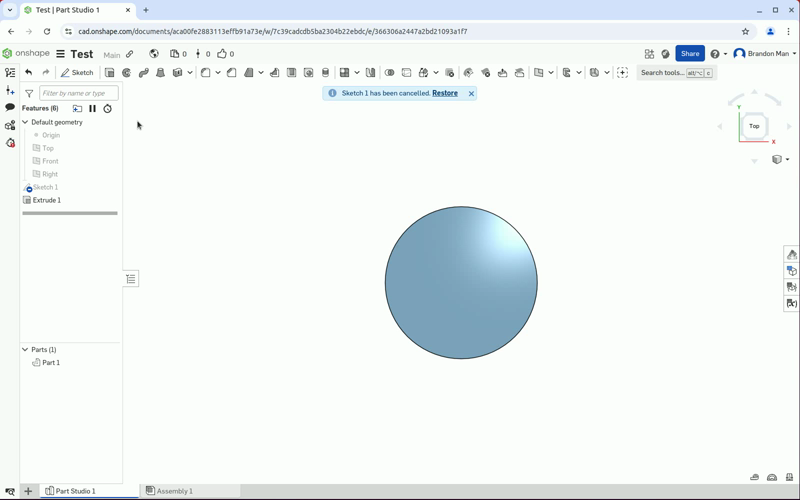
key(shift+h)
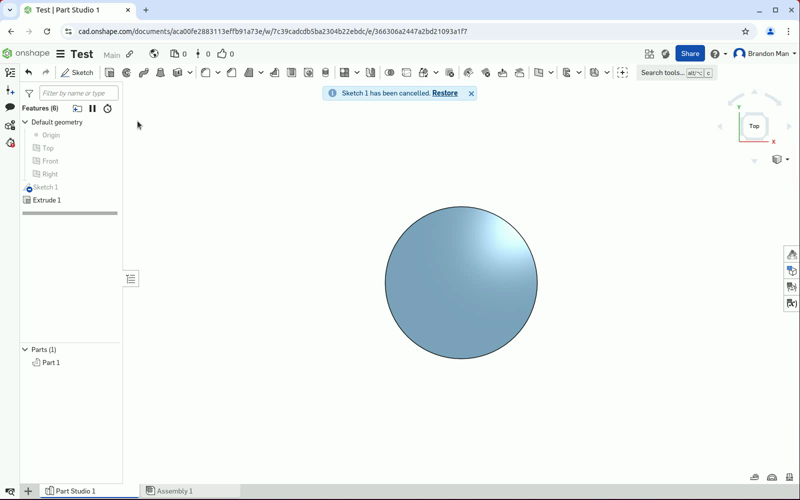
mouse_move(73, 189)
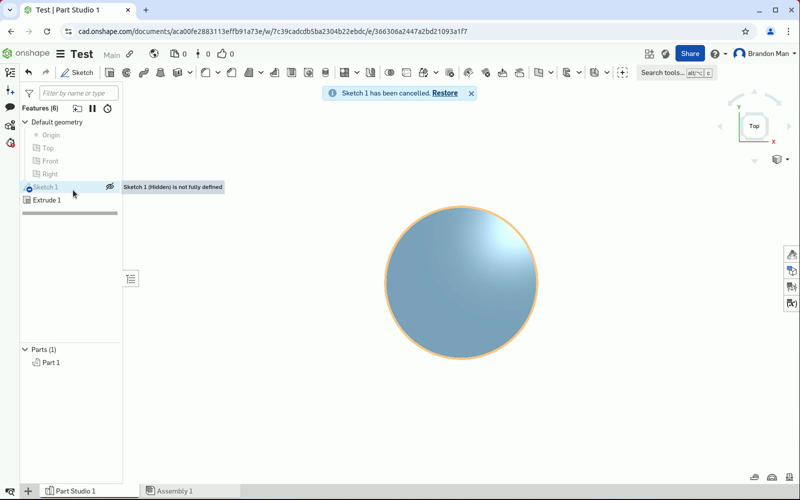
click(73, 189)
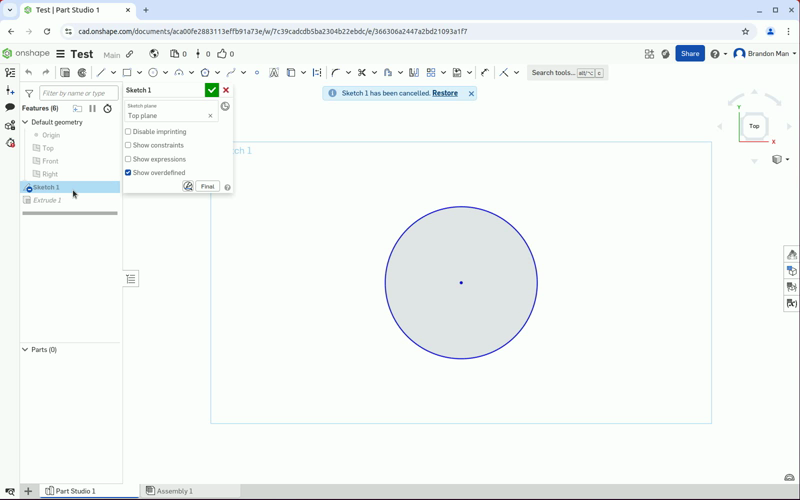
mouse_move(229, 92)
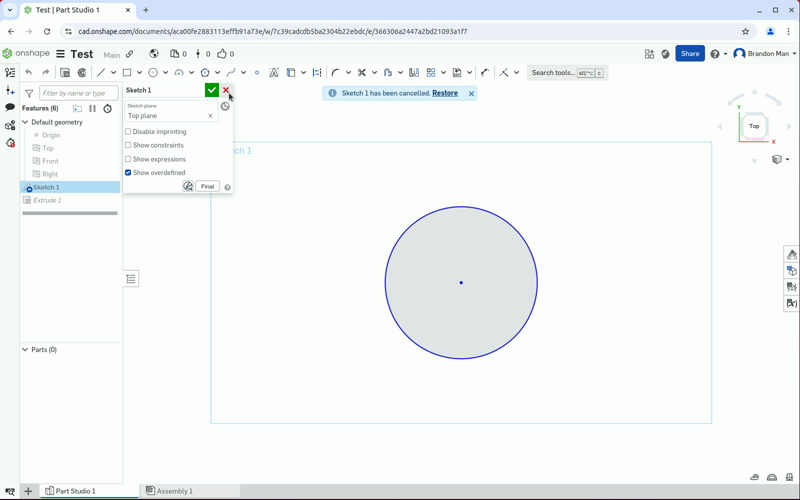
click(229, 92)
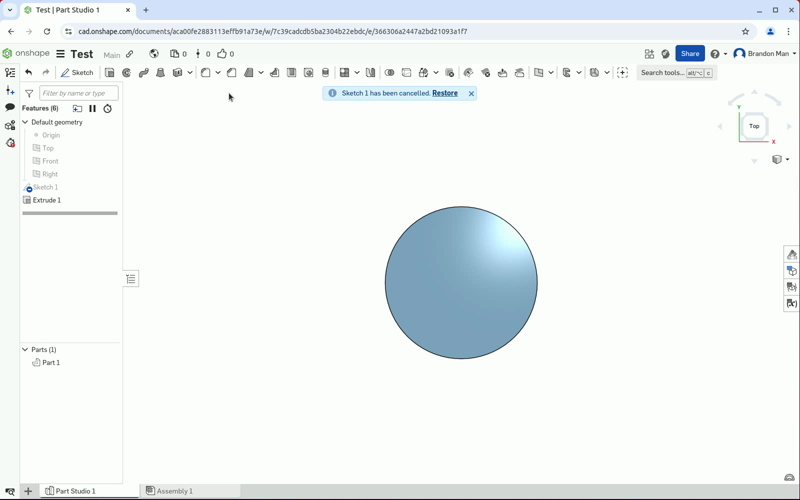
mouse_move(73, 352)
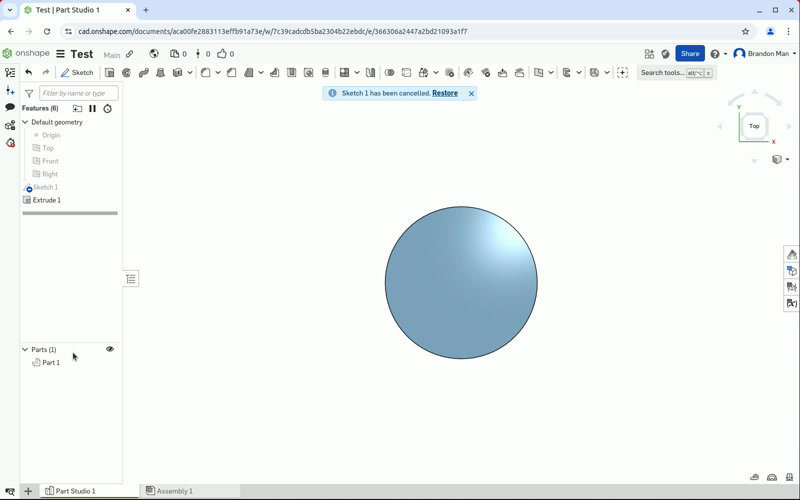
key(y)
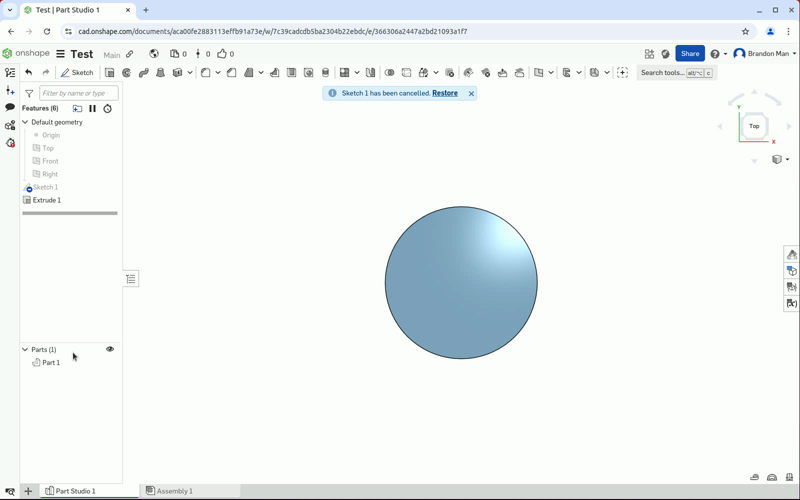
key(shift+p)
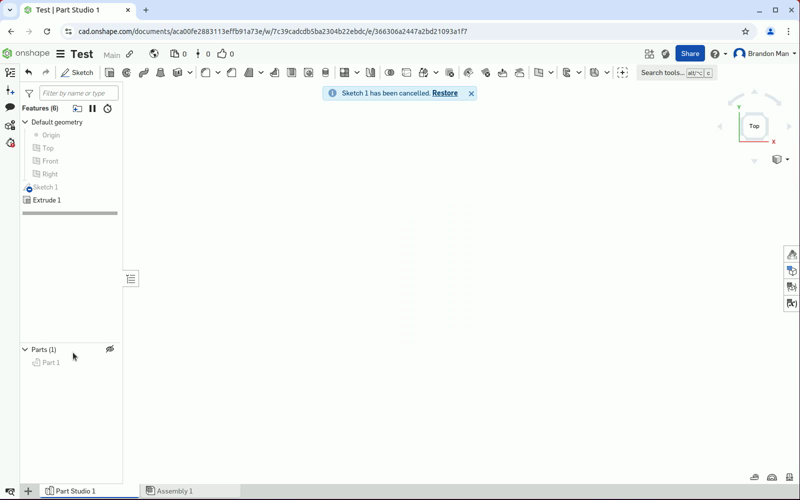
key(space)
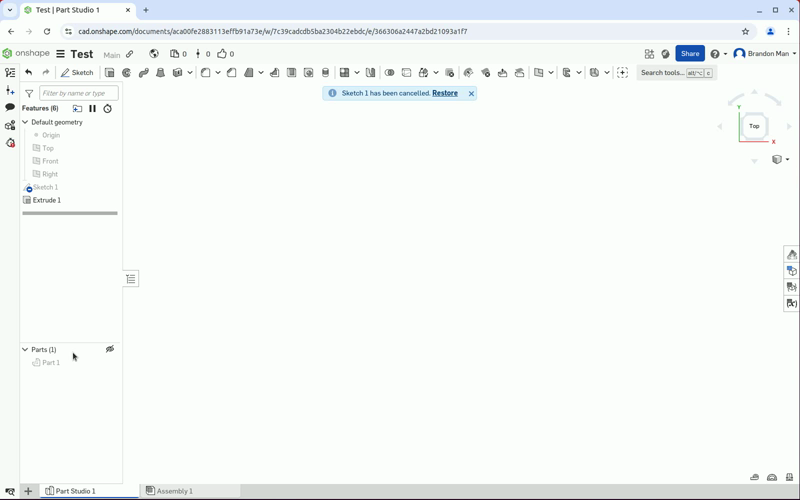
key_down(shift)
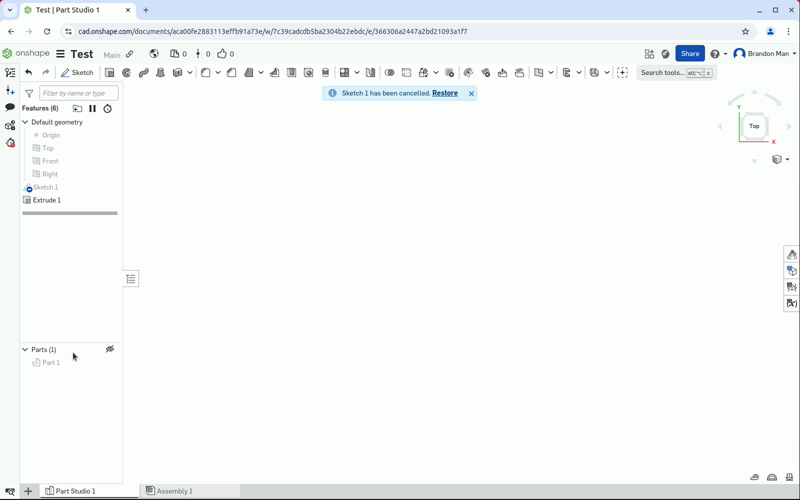
key(up)
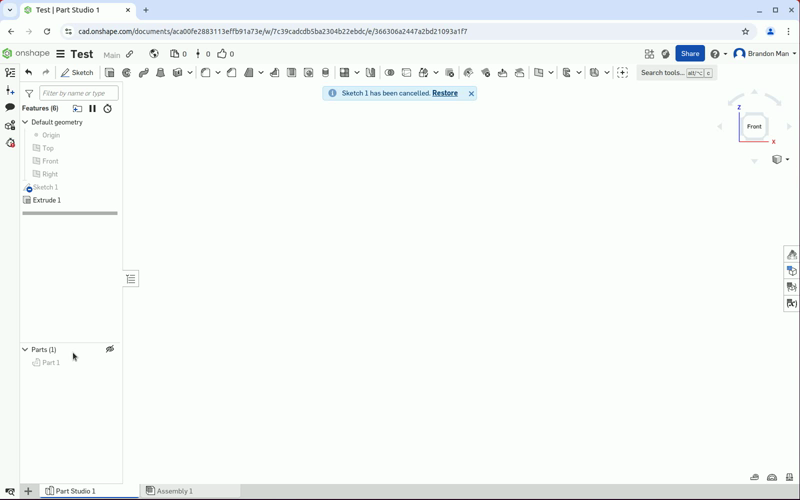
key_up(shift)
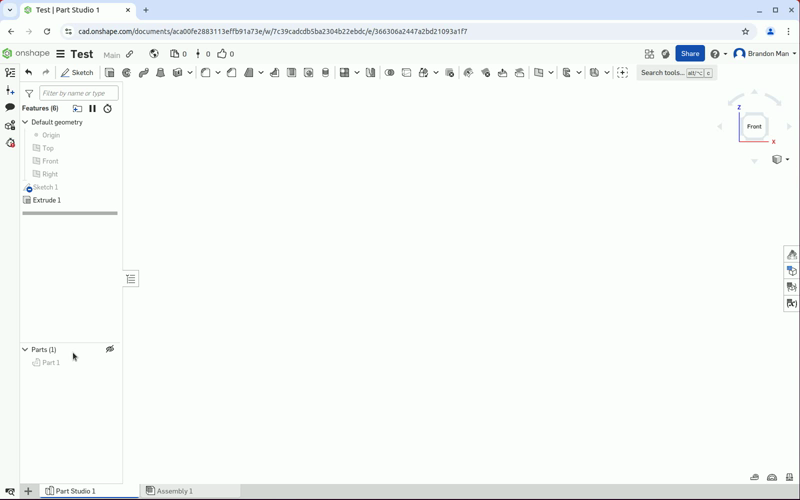
key(space)
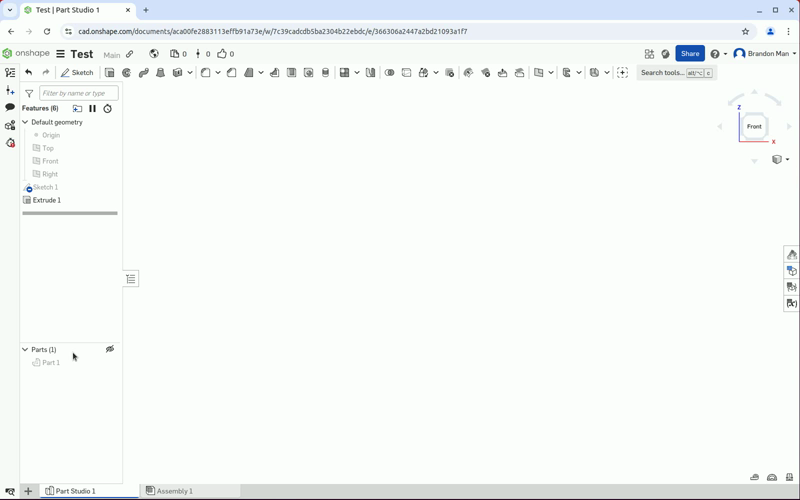
key_down(shift)
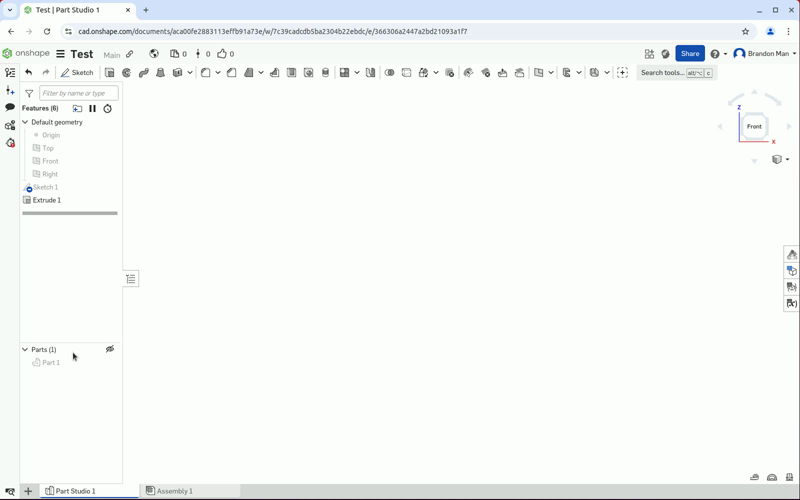
key(left)
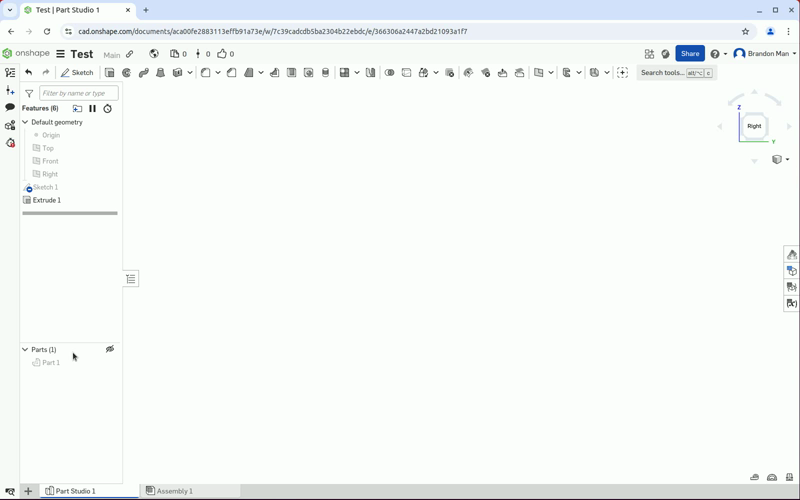
key_up(shift)
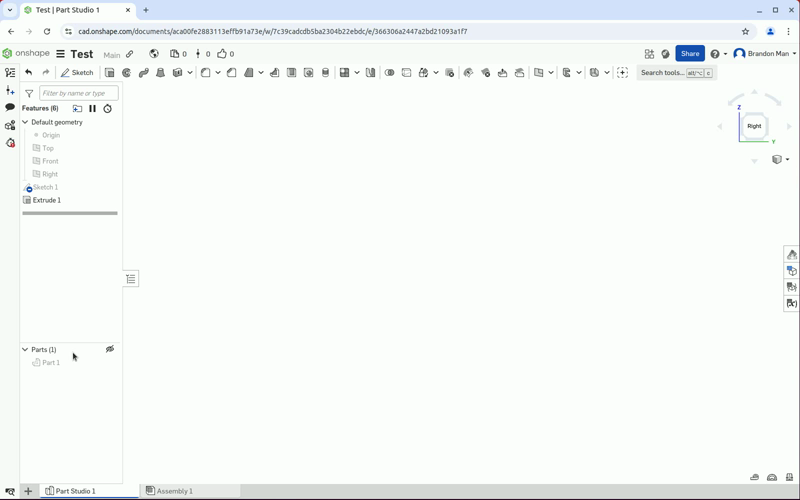
mouse_move(73, 352)
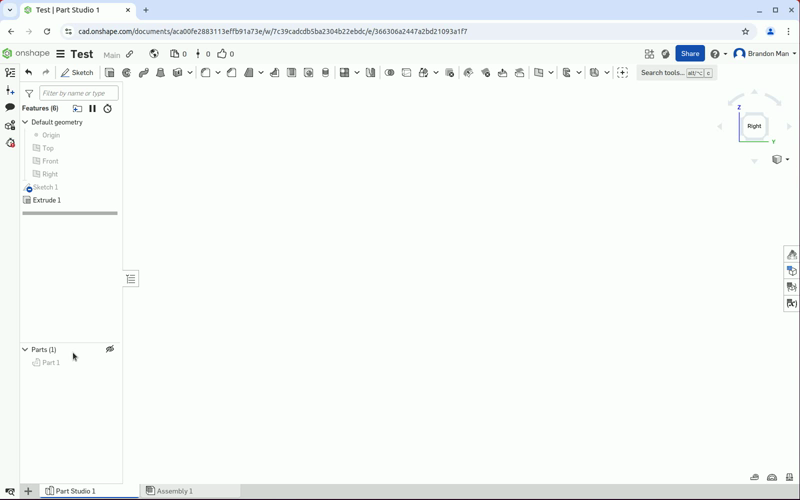
key(shift+y)
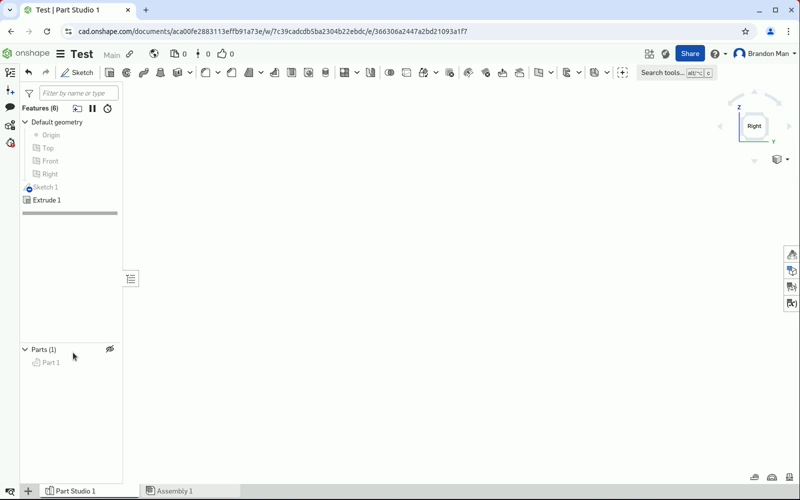
key(shift+s)
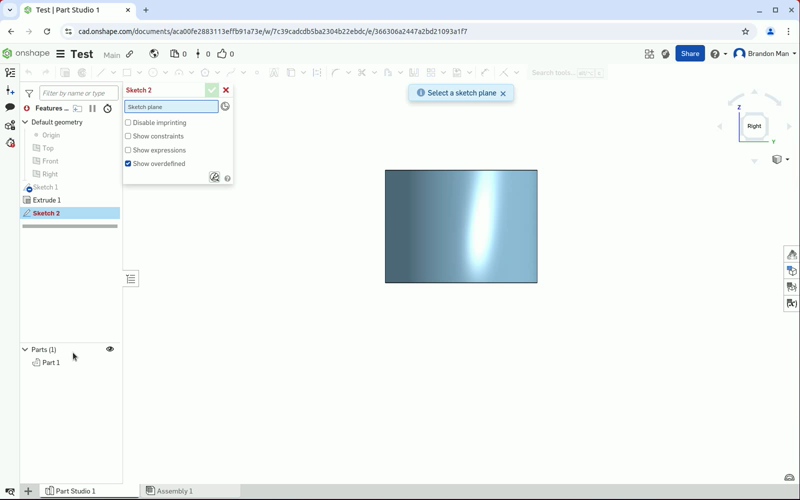
mouse_move(73, 176)
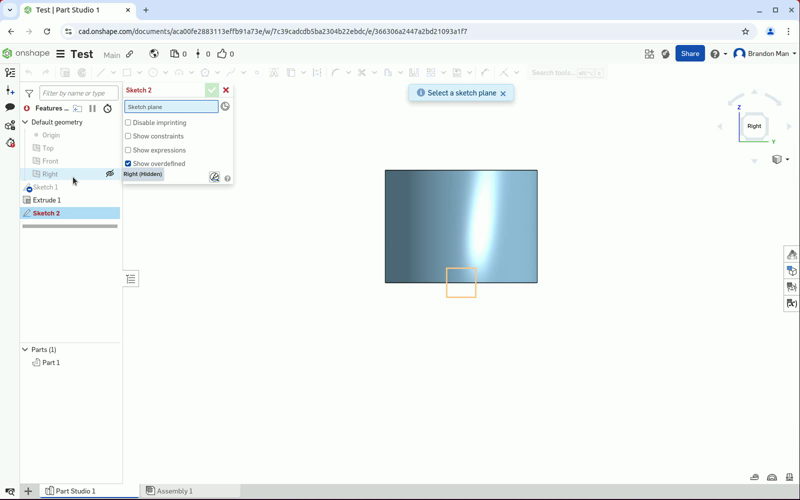
click(73, 176)
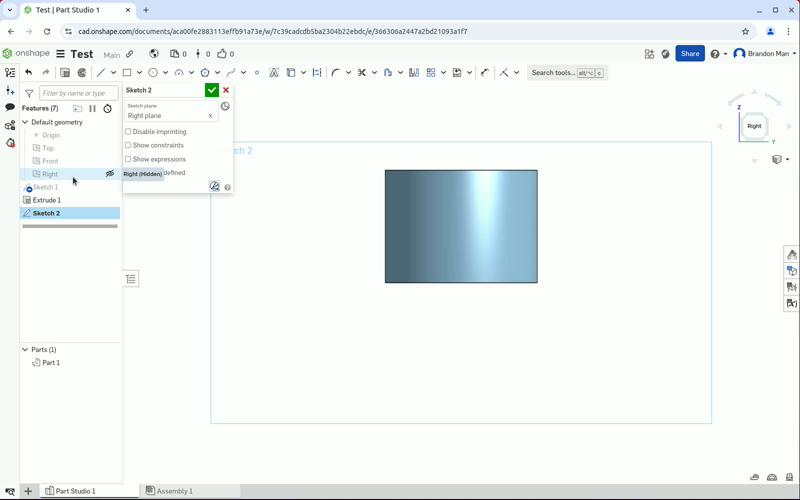
mouse_move(73, 352)
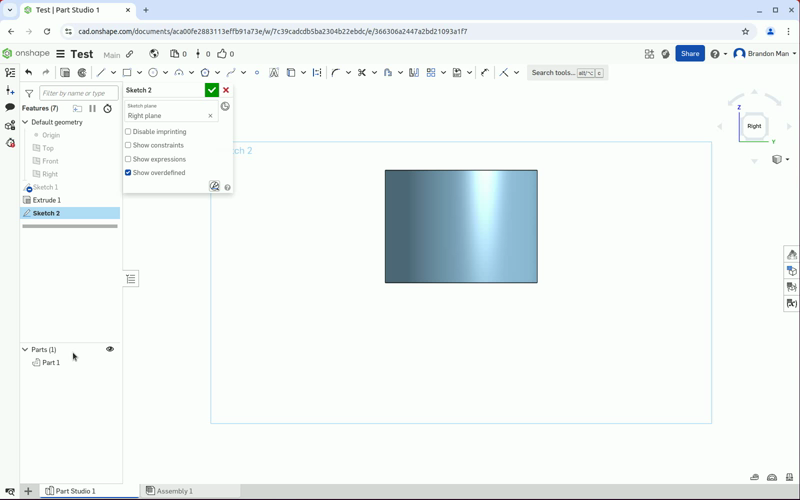
key(y)
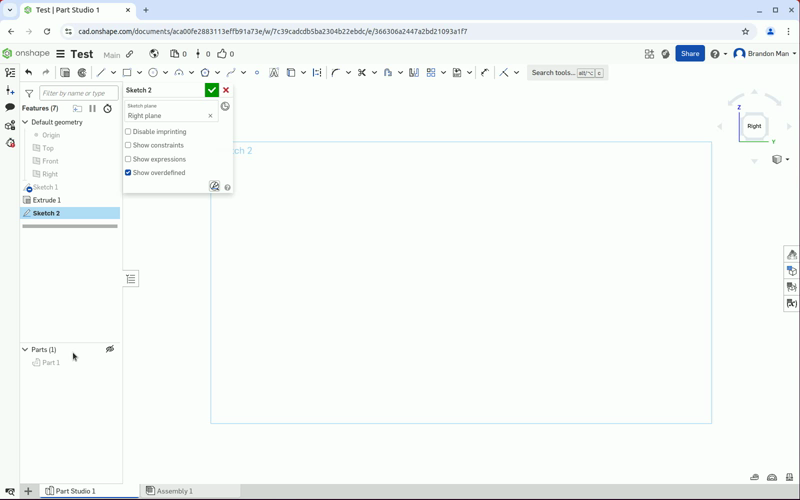
key(c)
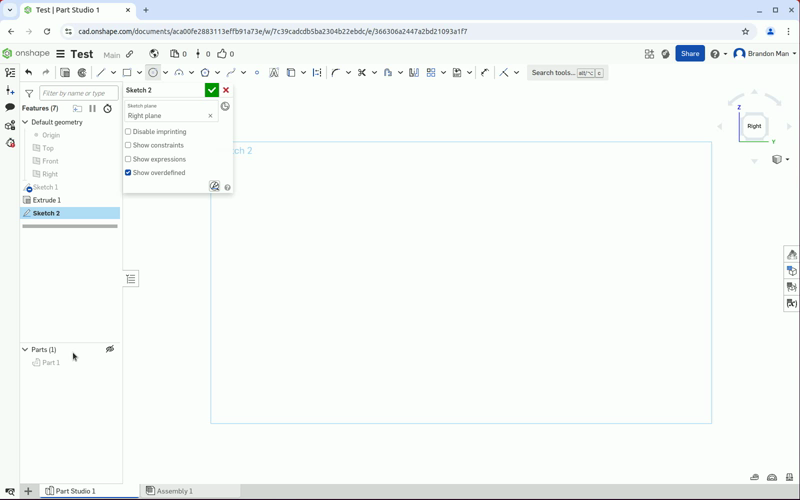
key_down(shift)
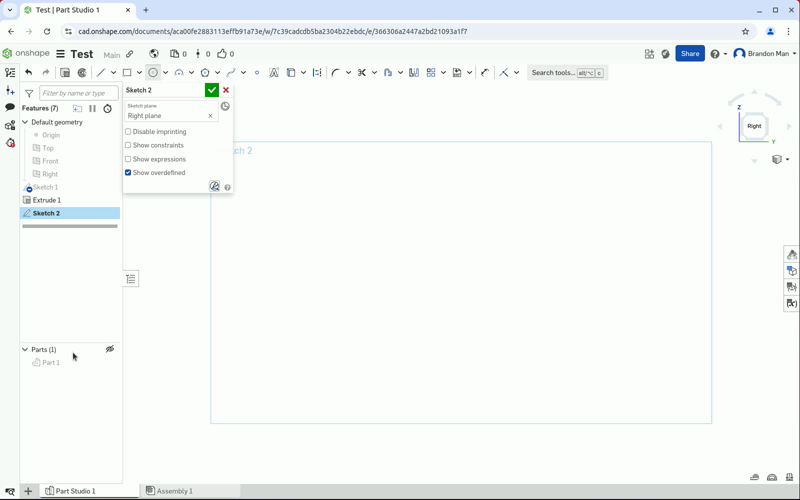
mouse_move(460, 134)
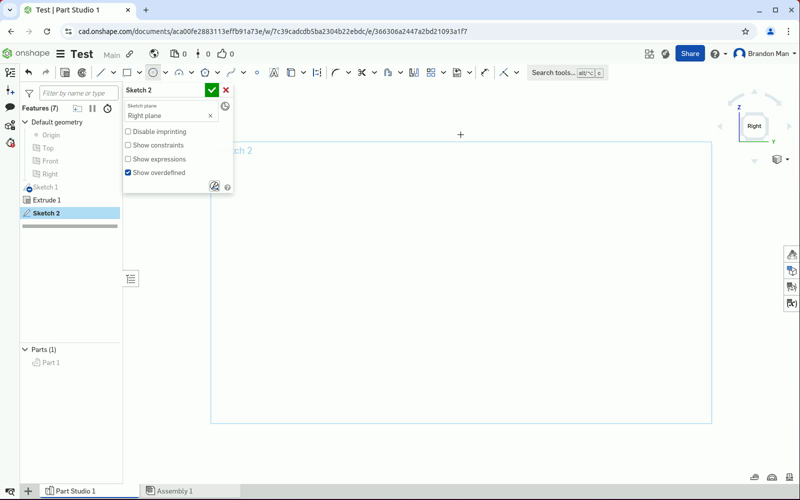
click(460, 134)
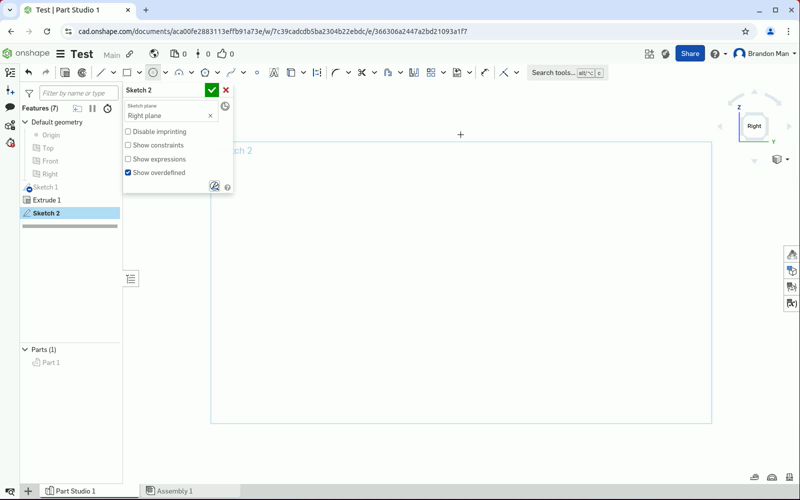
key_up(shift)
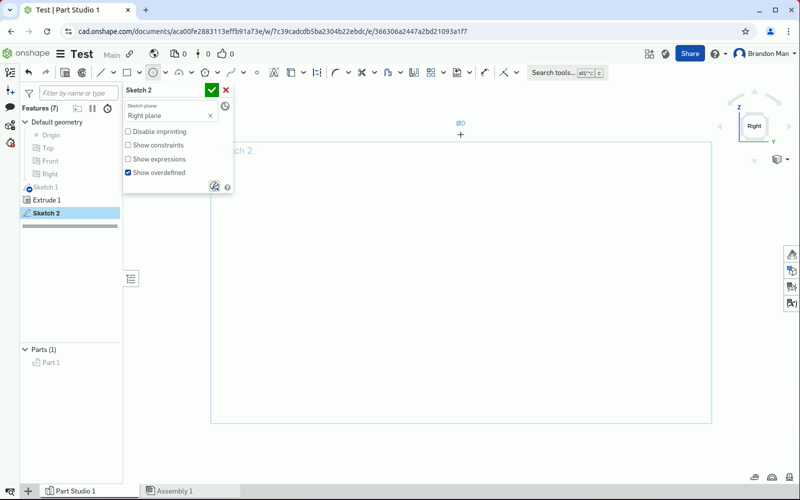
mouse_move(589, 134)
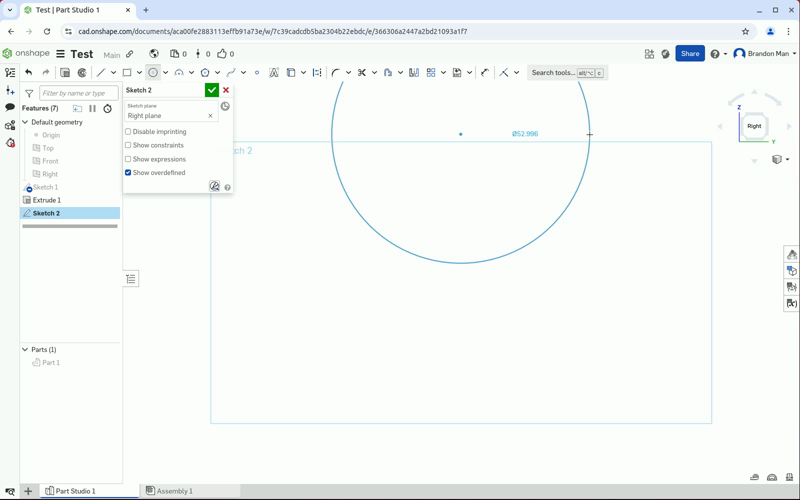
click(589, 134)
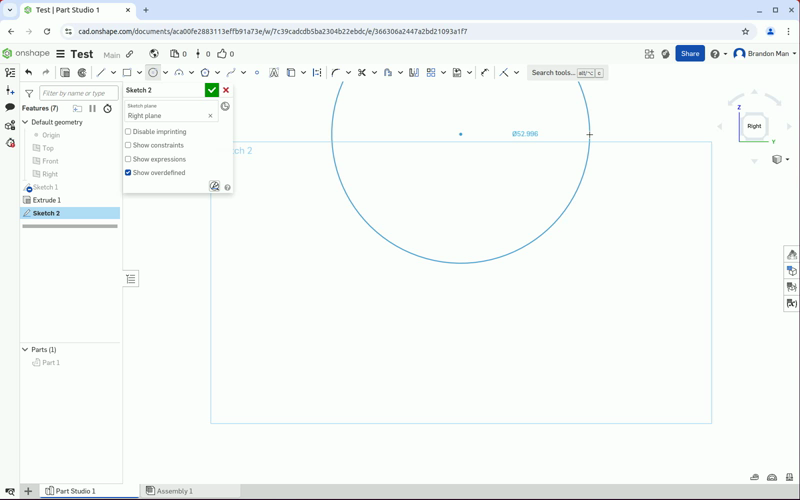
key(esc)
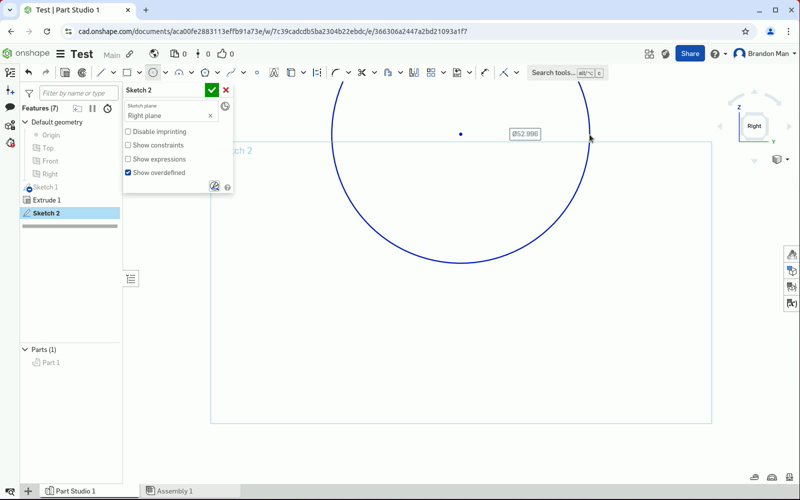
mouse_move(401, 201)
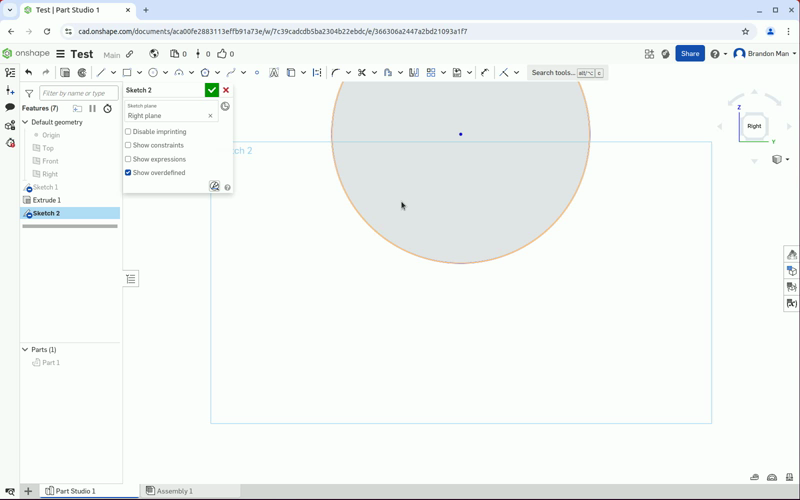
click(401, 201)
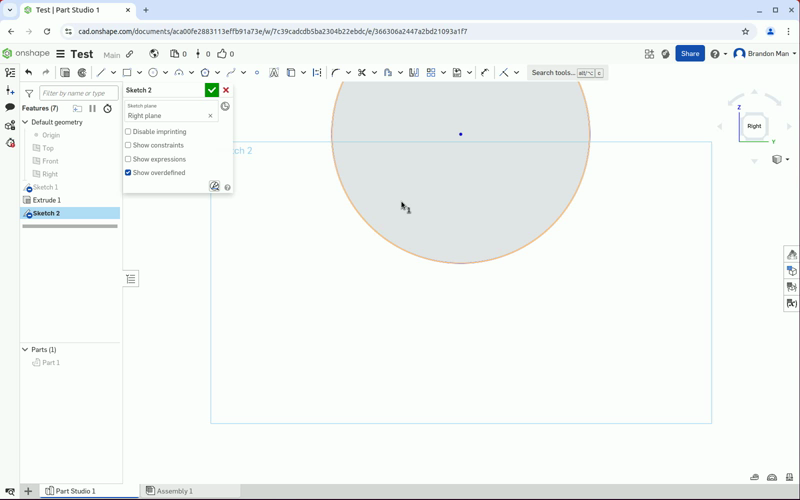
mouse_move(73, 352)
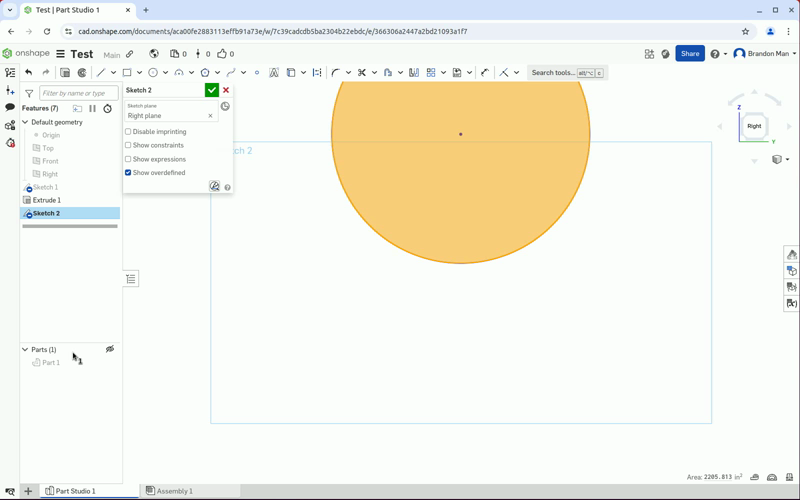
key(shift+y)
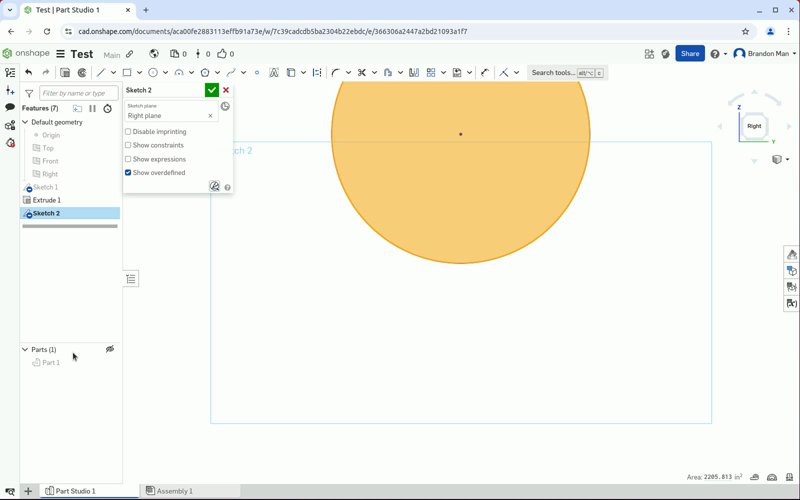
key(shift+e)
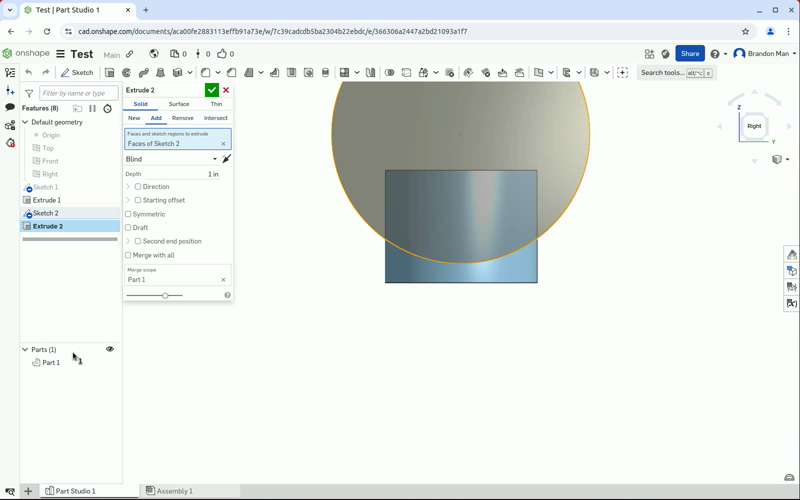
mouse_move(143, 106)
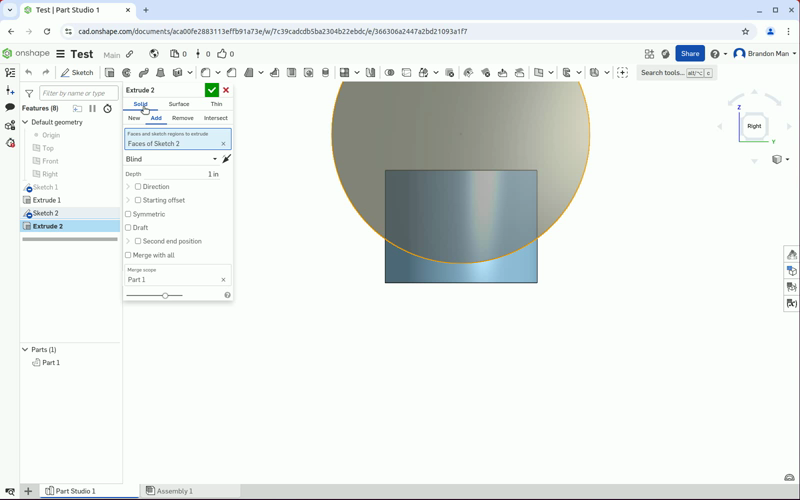
click(143, 106)
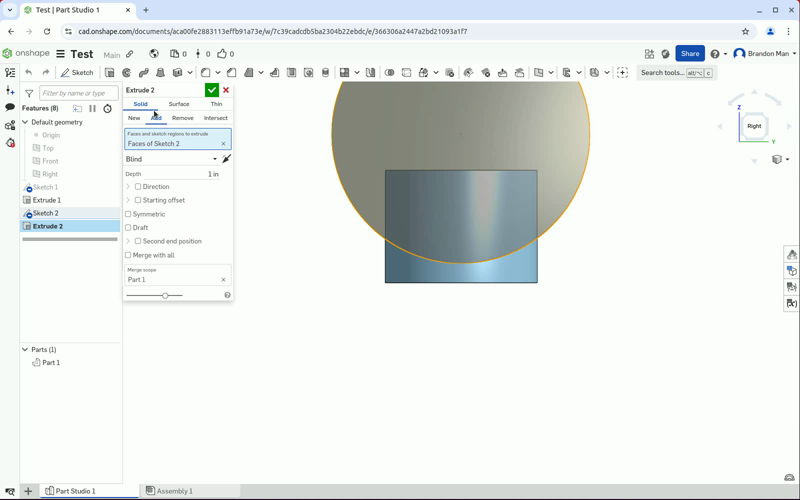
mouse_move(186, 120)
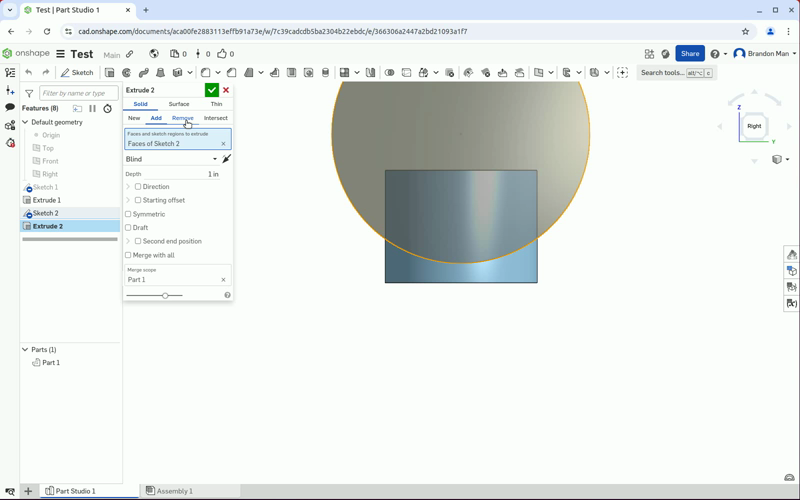
click(186, 120)
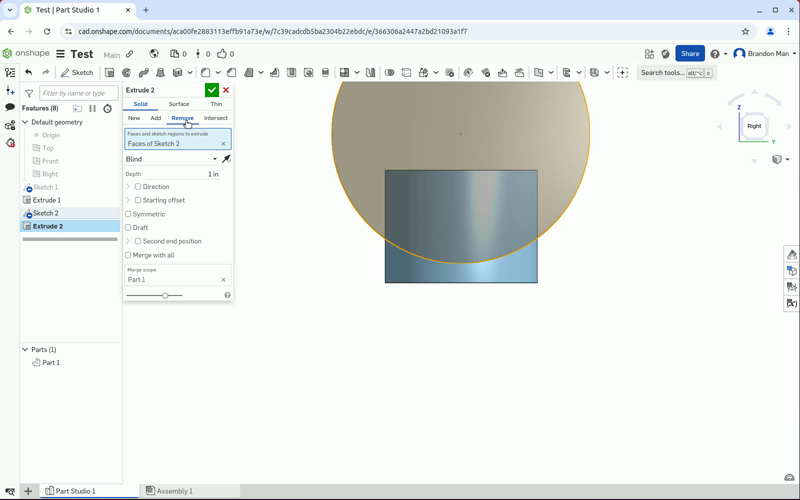
key(tab, 4)
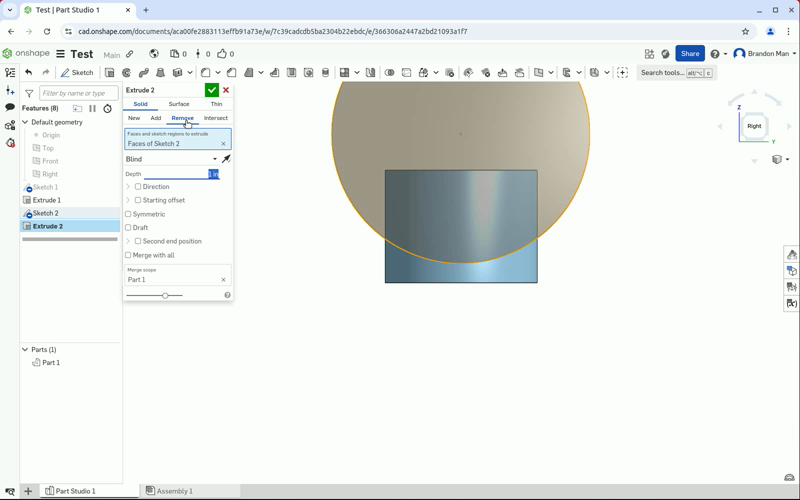
text(-61.14)
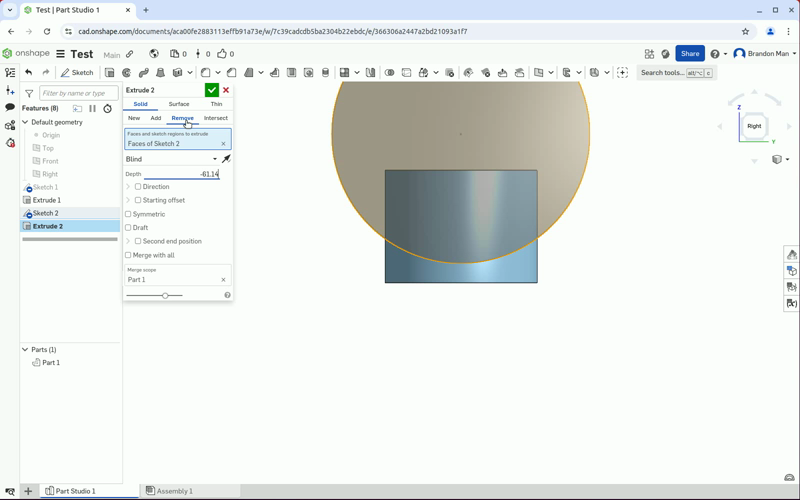
key(tab, 3)
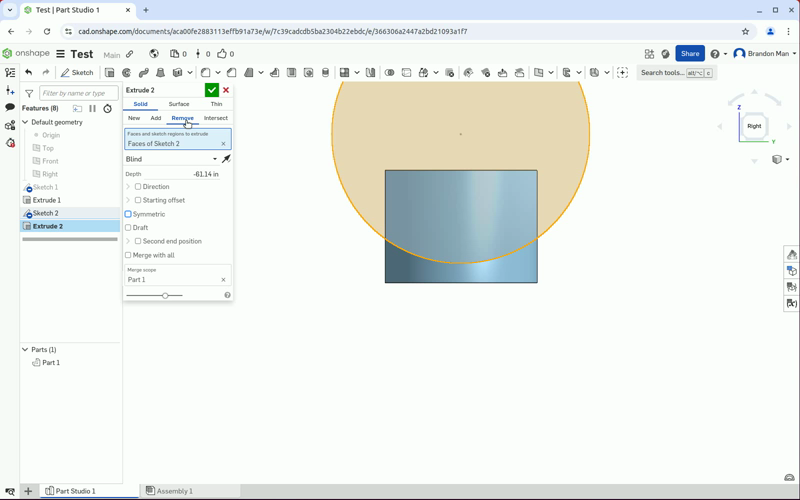
key(space)
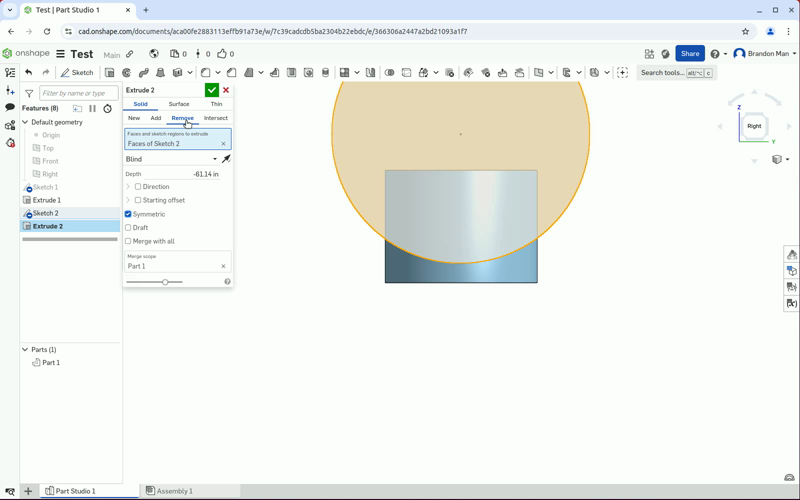
key(tab, 2)
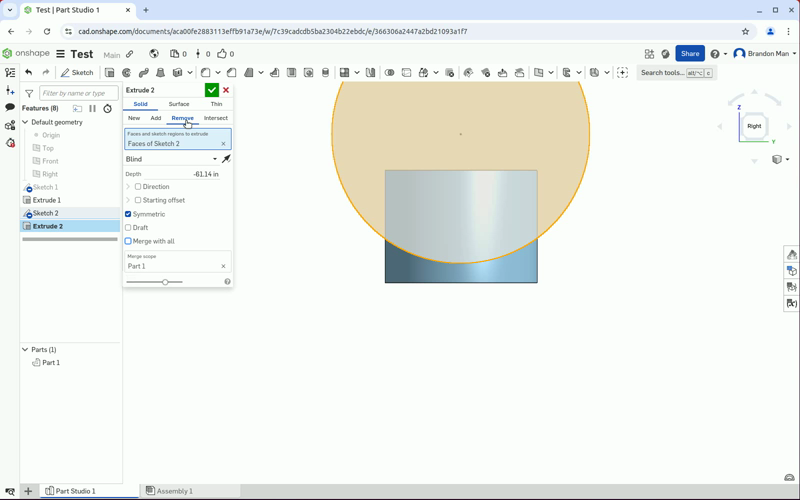
key(space)
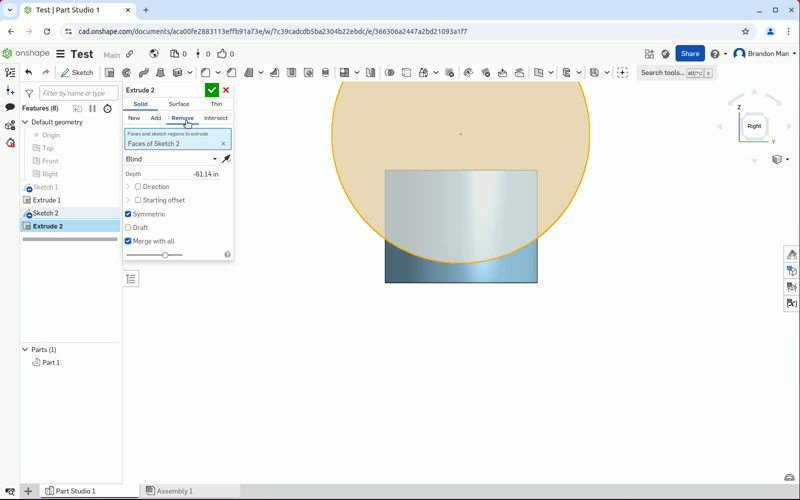
key(enter)
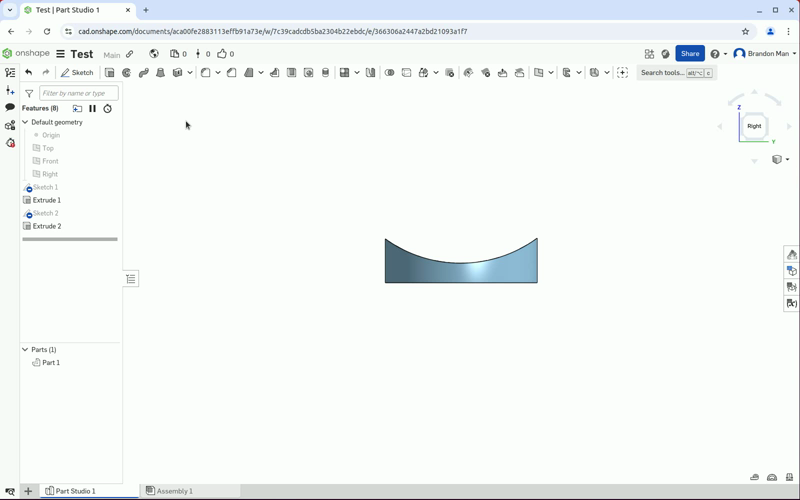
key(shift+h)
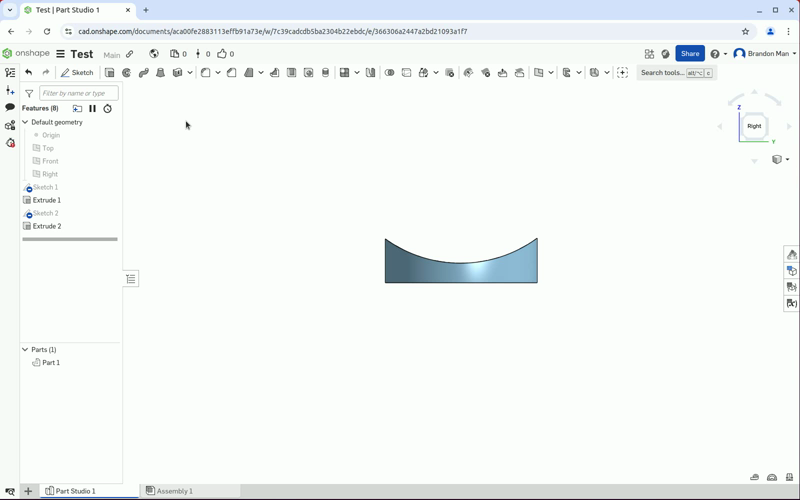
key(shift+h)
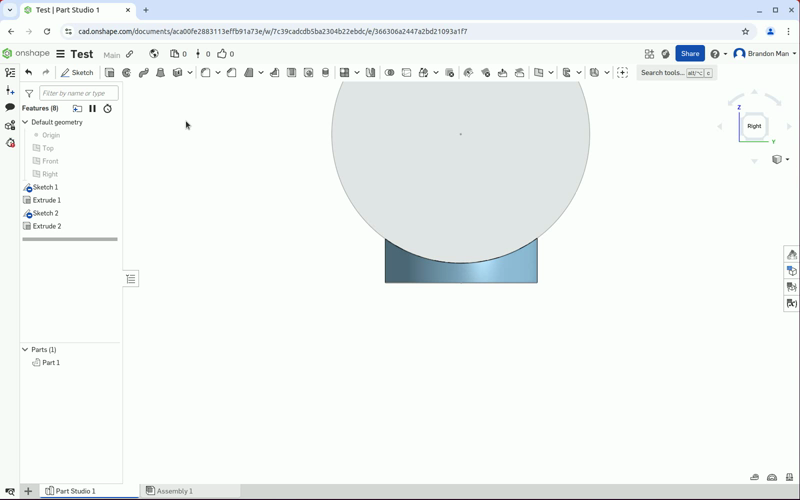
key(shift+7)
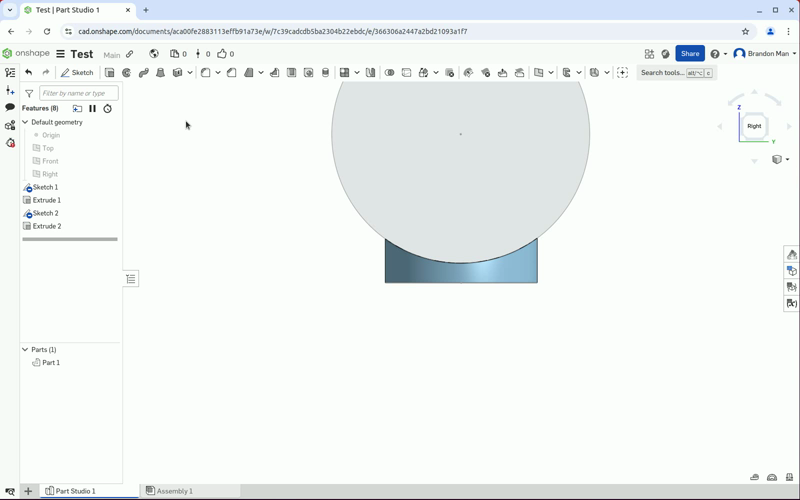
key(right, 2)
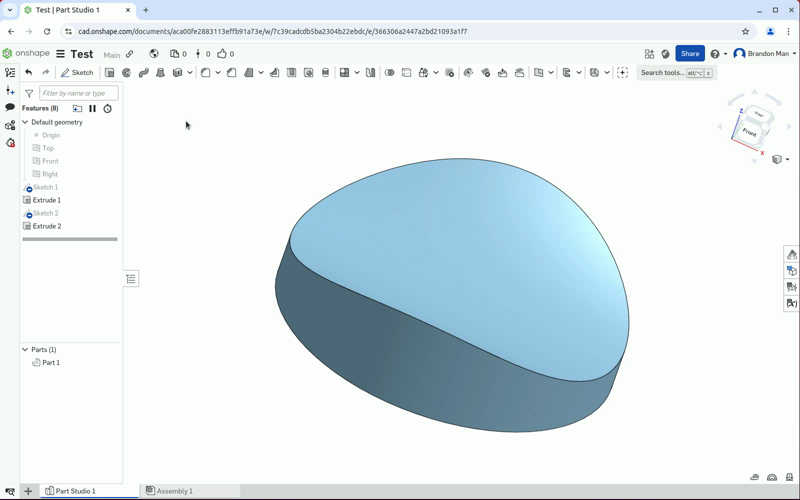
key(down, 2)
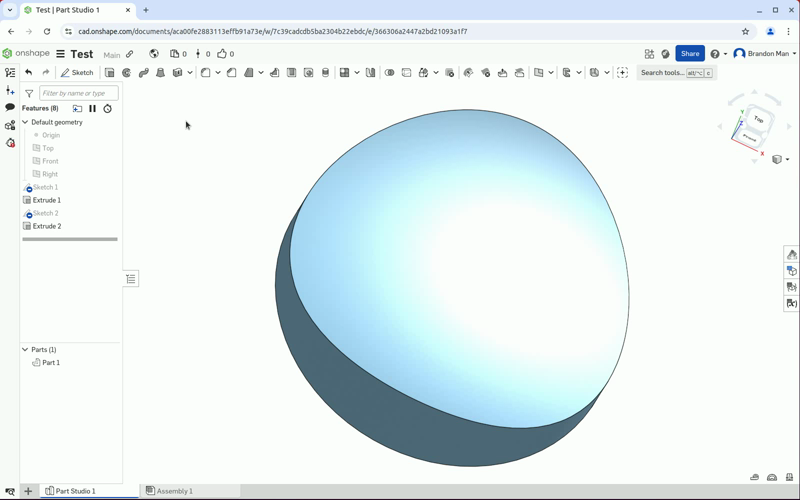
key(up, 2)
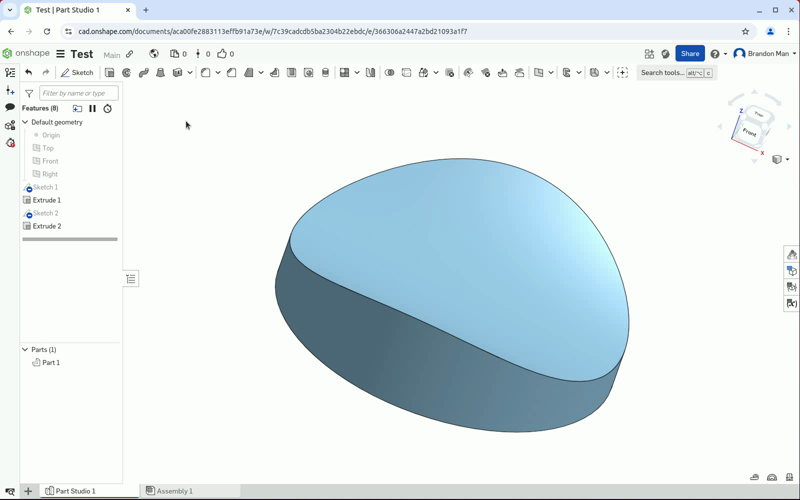
key(left, 2)
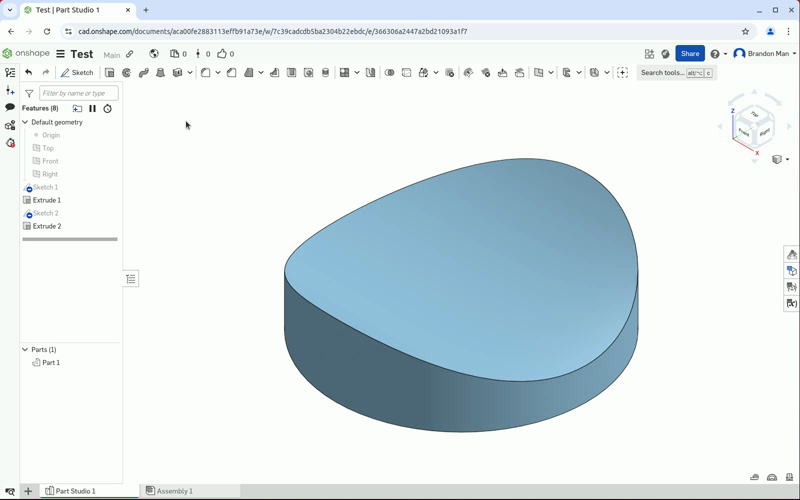
mouse_move(73, 189)
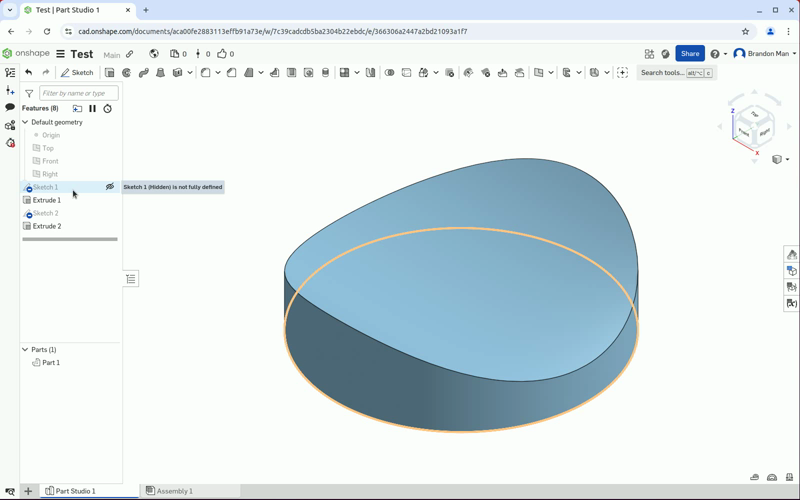
click(73, 189)